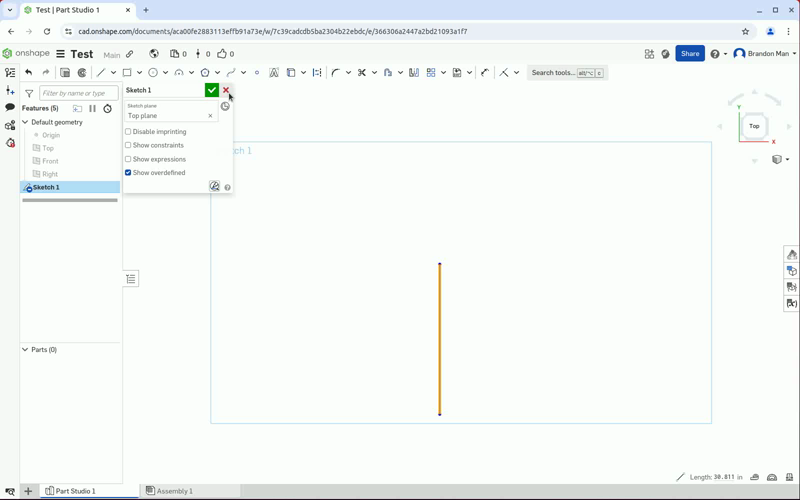
key(shift+h)
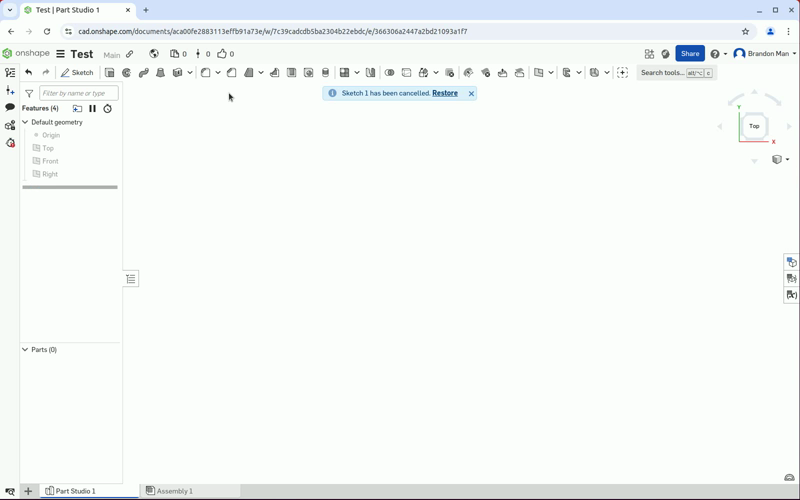
mouse_move(73, 352)
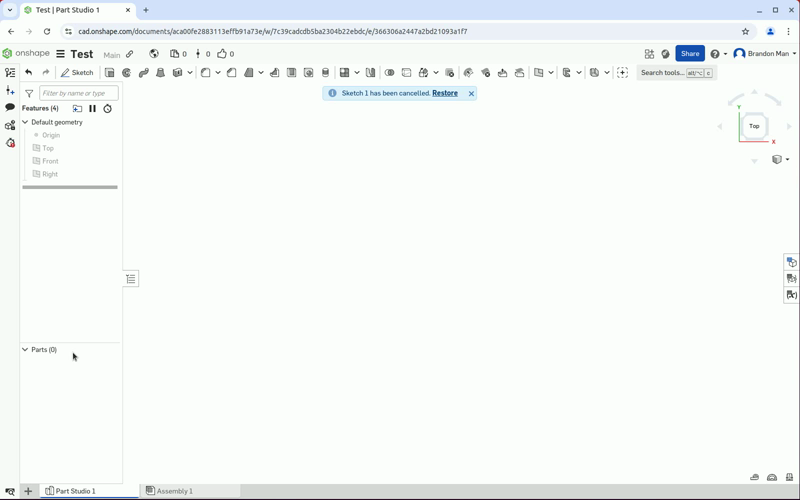
key(y)
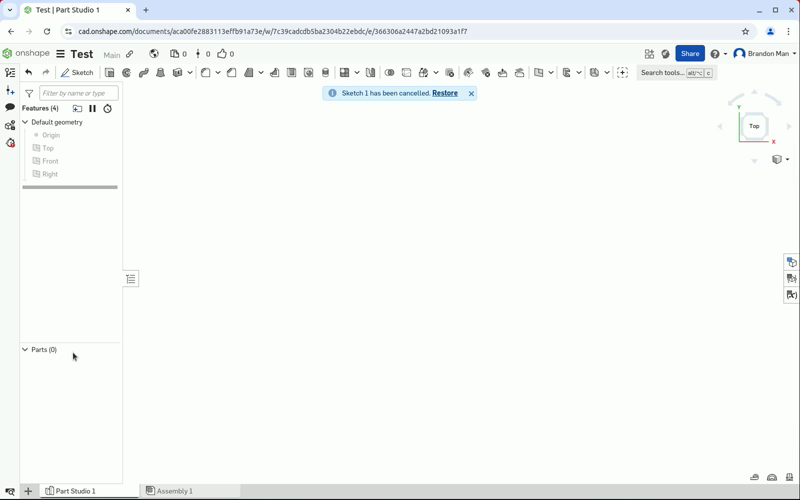
key(shift+p)
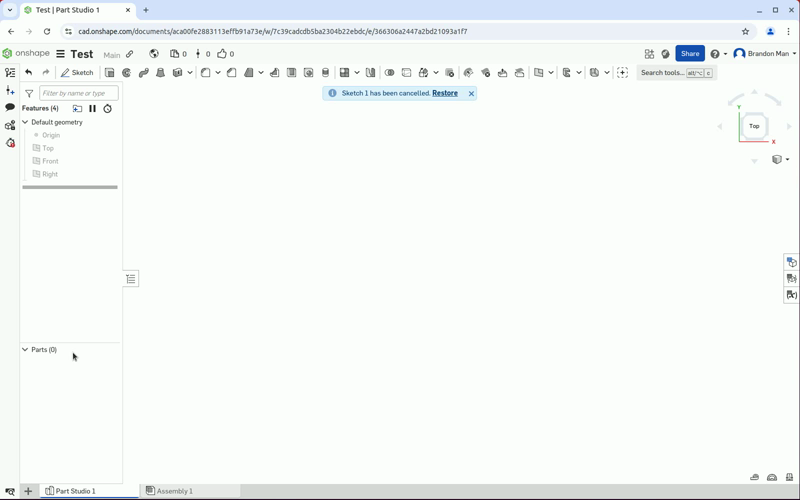
key(space)
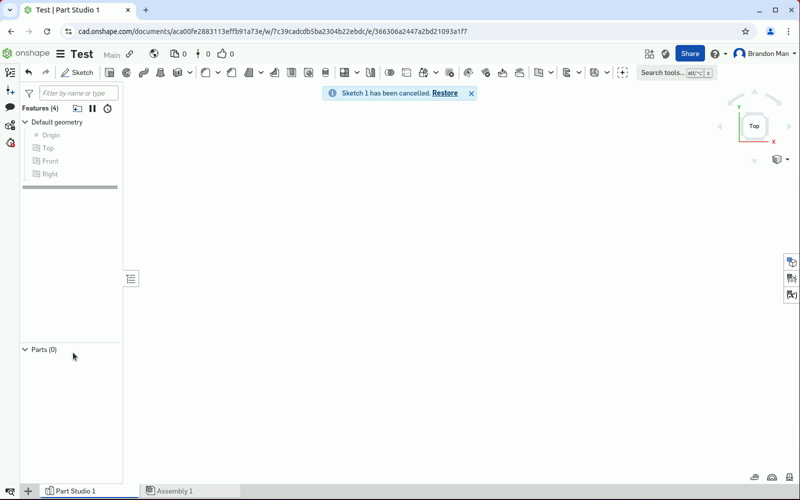
key_down(shift)
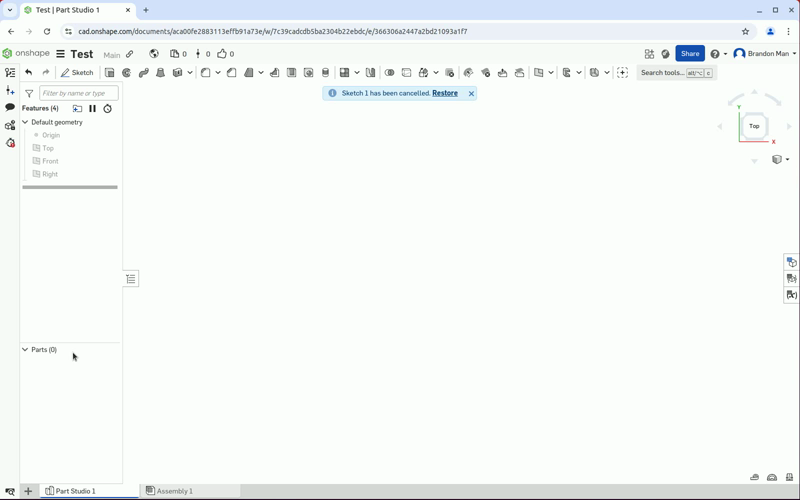
key(up)
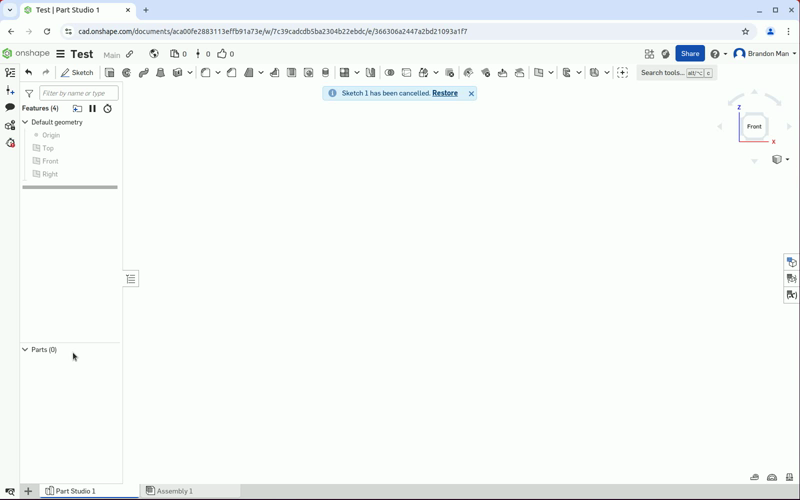
key_up(shift)
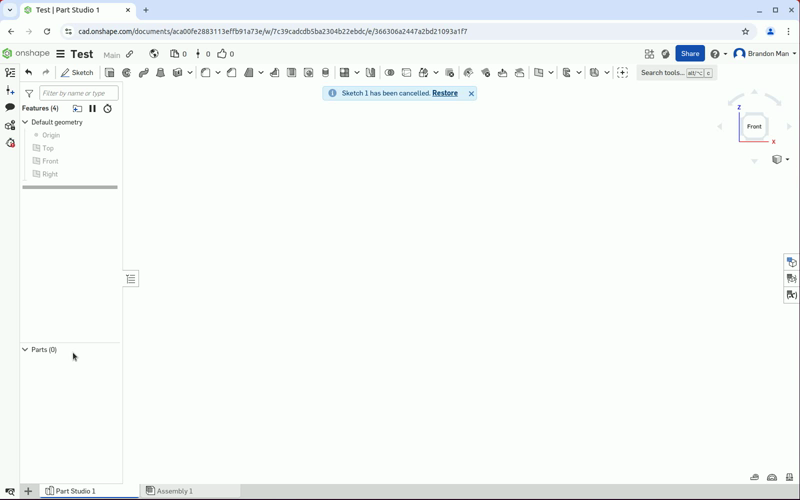
mouse_move(73, 352)
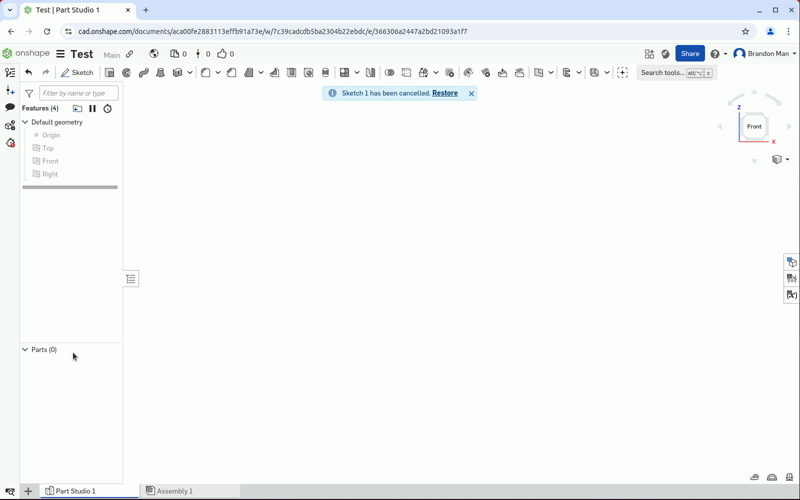
key(shift+y)
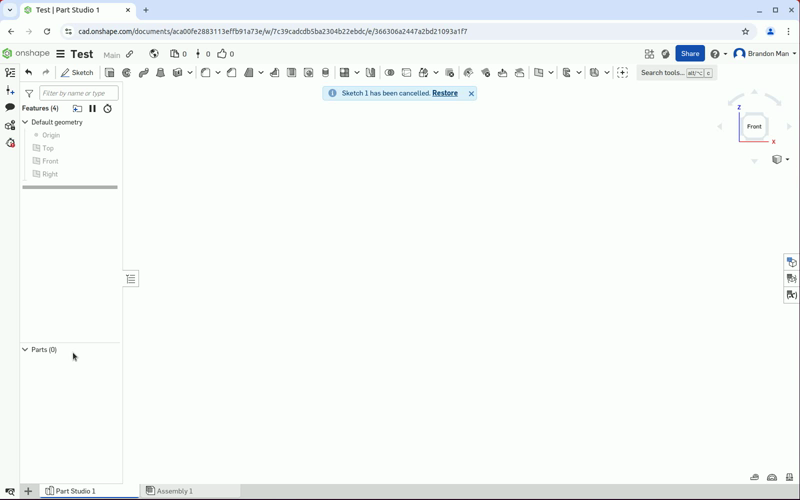
key(shift+s)
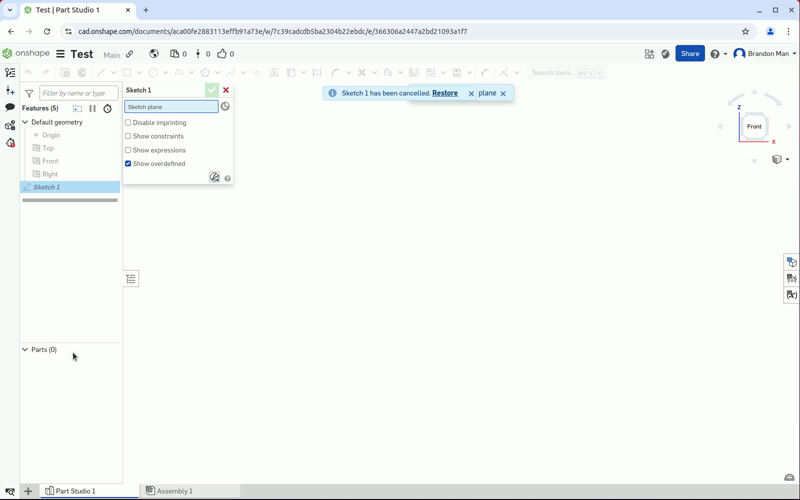
mouse_move(73, 163)
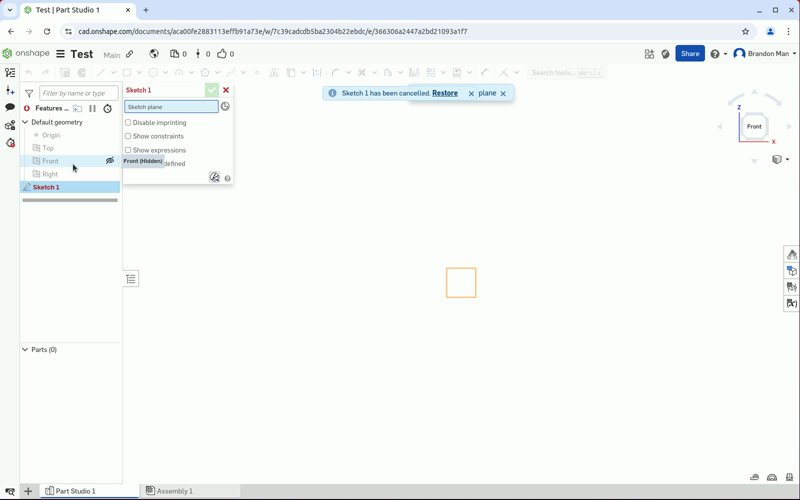
click(73, 163)
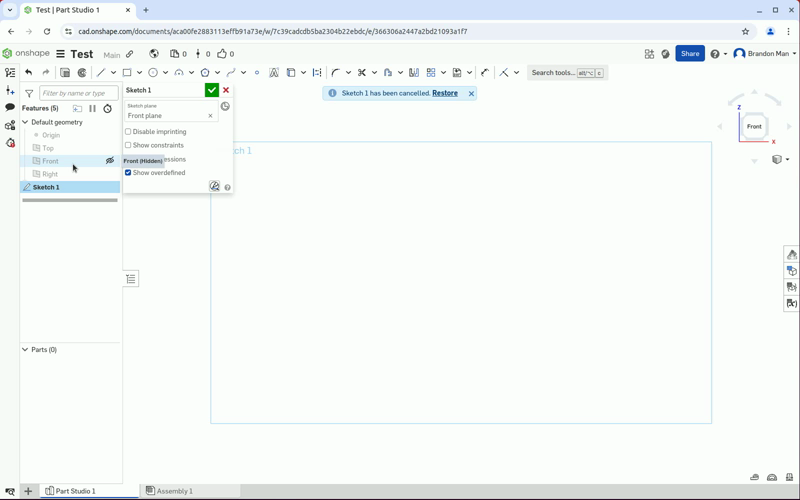
mouse_move(73, 352)
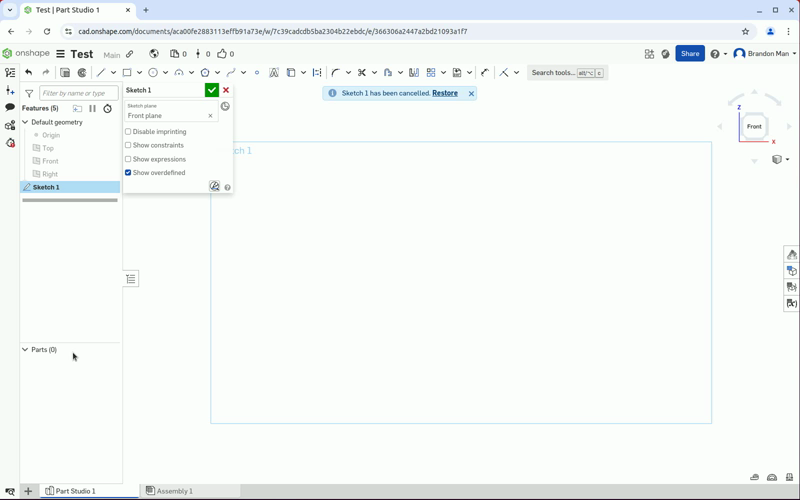
key(y)
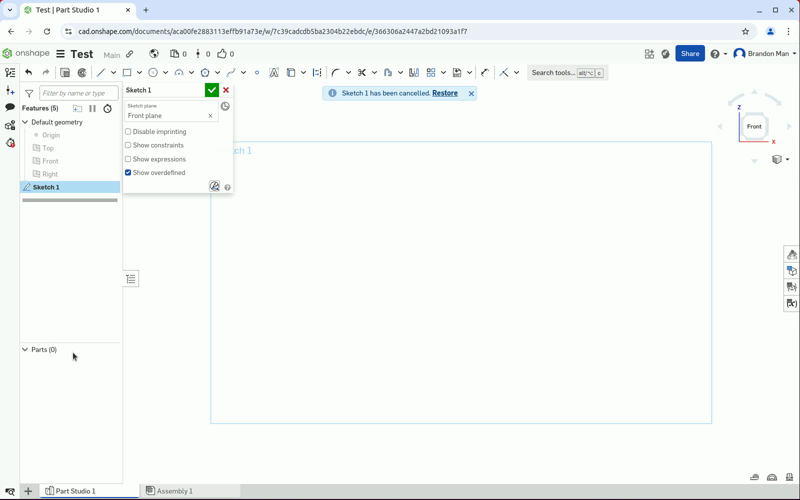
key(c)
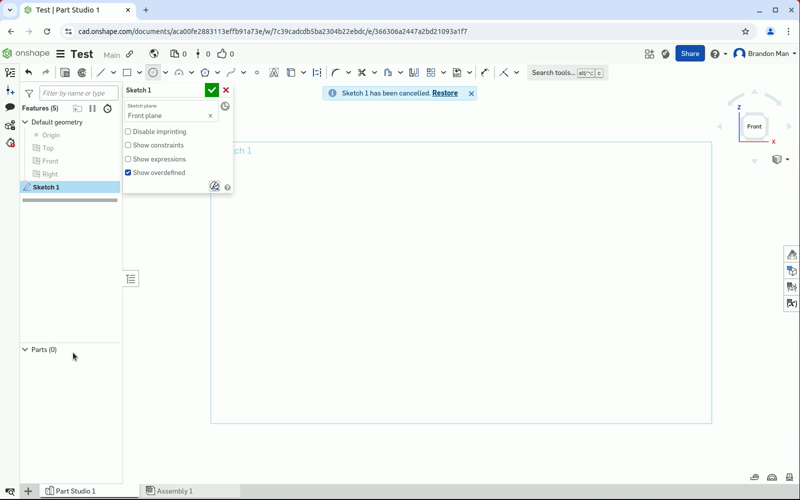
key_down(shift)
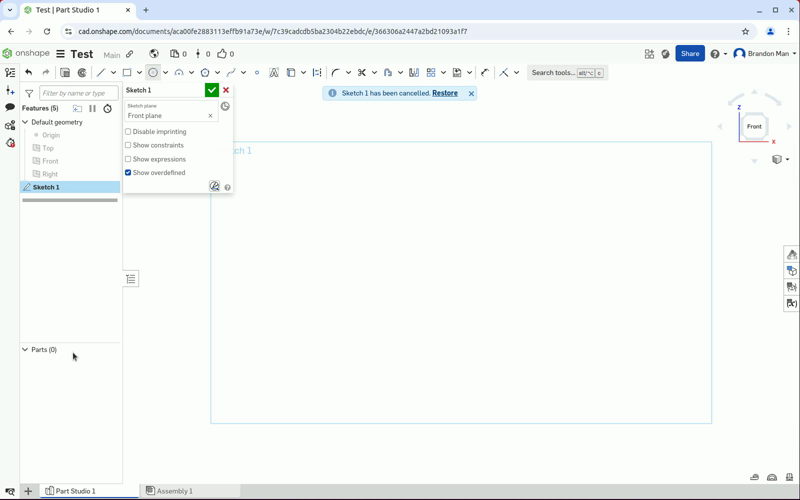
mouse_move(507, 210)
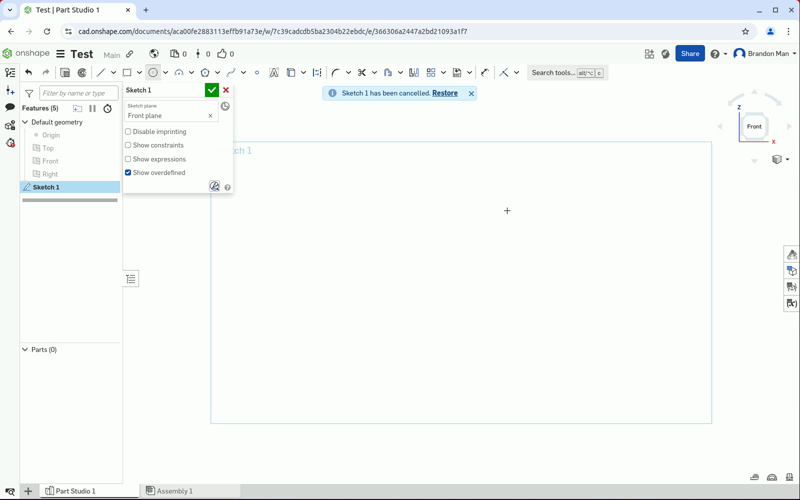
click(507, 210)
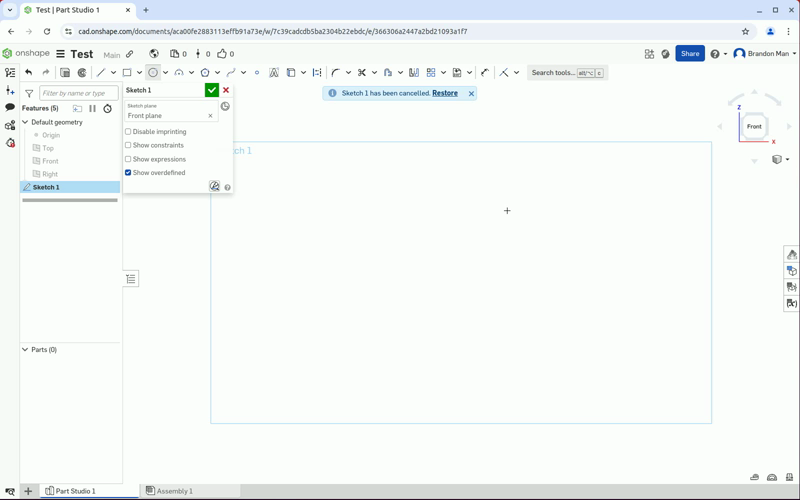
key_up(shift)
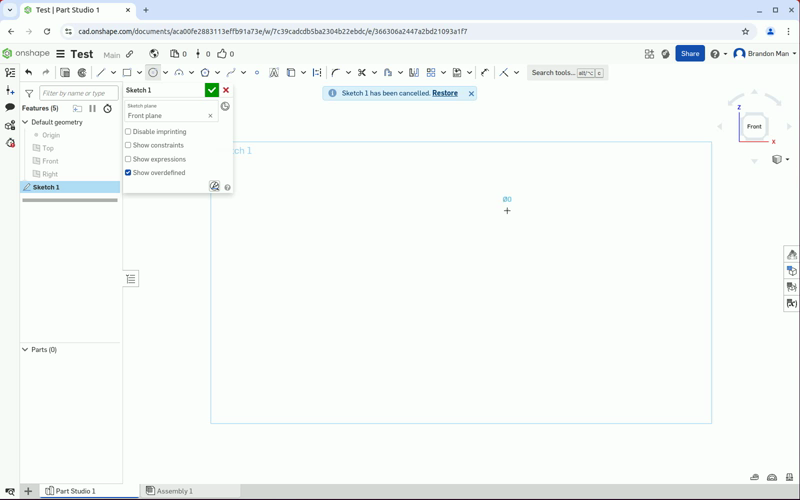
mouse_move(545, 210)
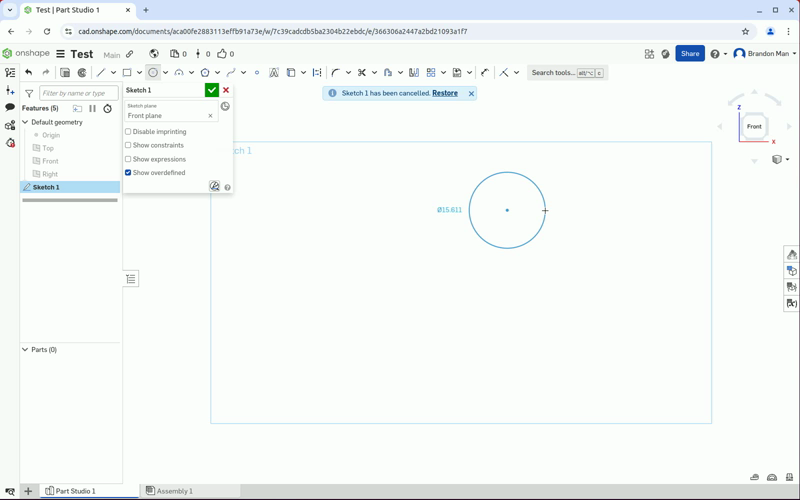
click(545, 210)
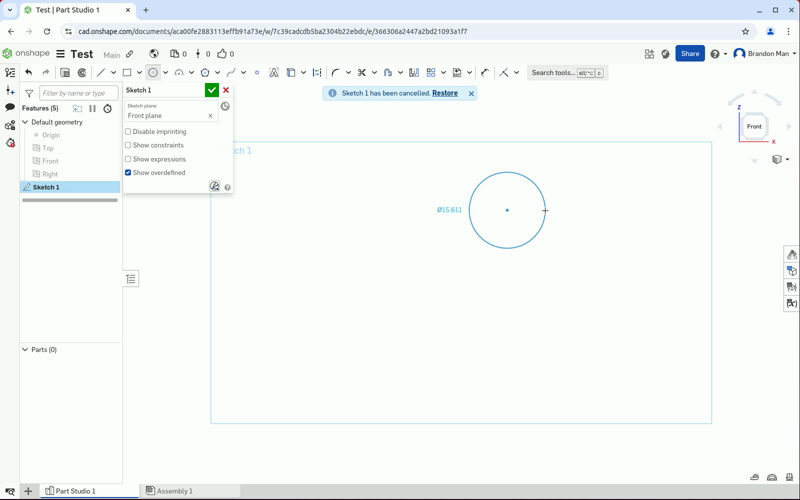
key(esc)
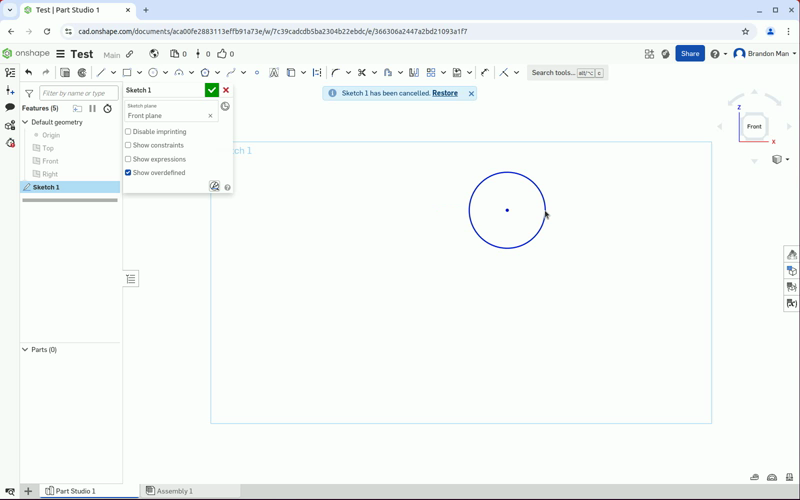
mouse_move(534, 218)
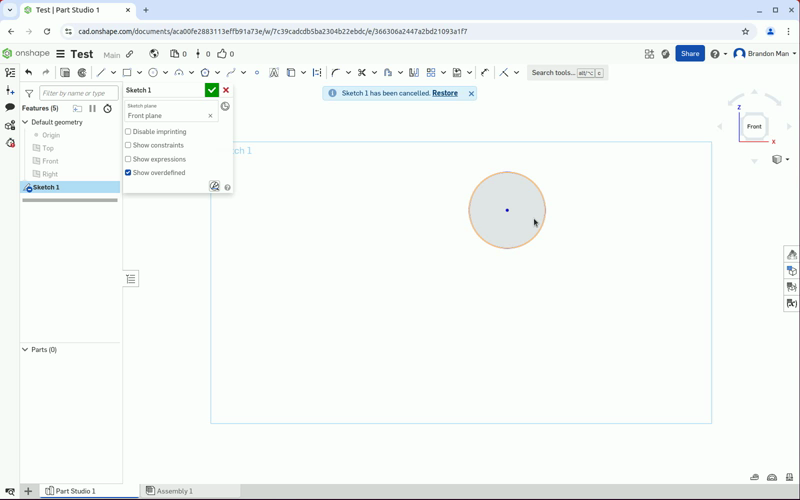
click(534, 218)
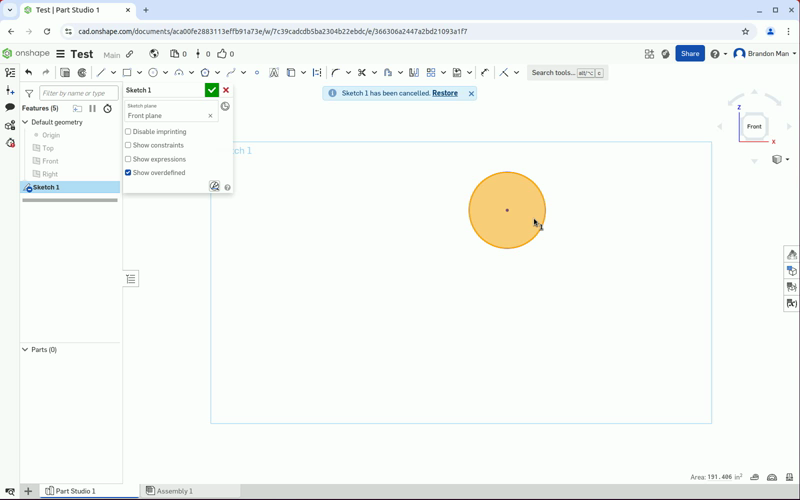
mouse_move(73, 352)
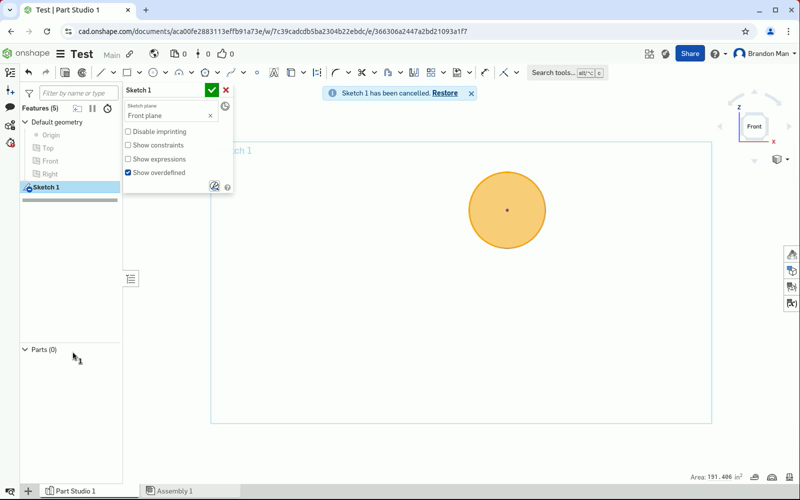
key(shift+y)
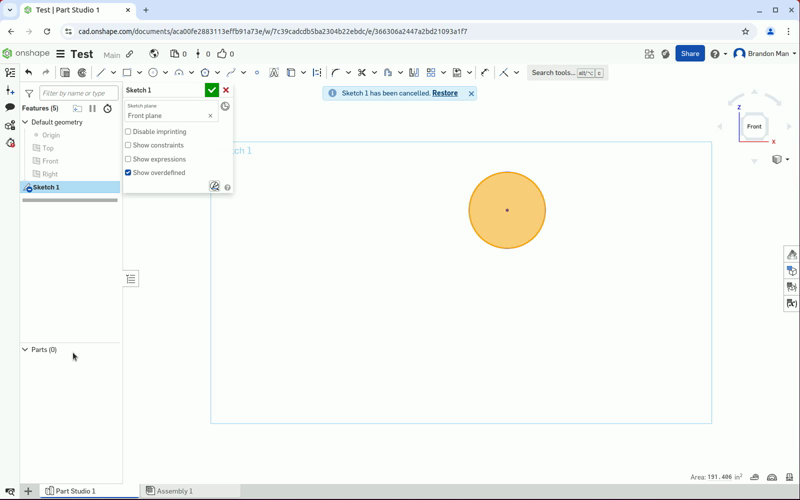
key(shift+e)
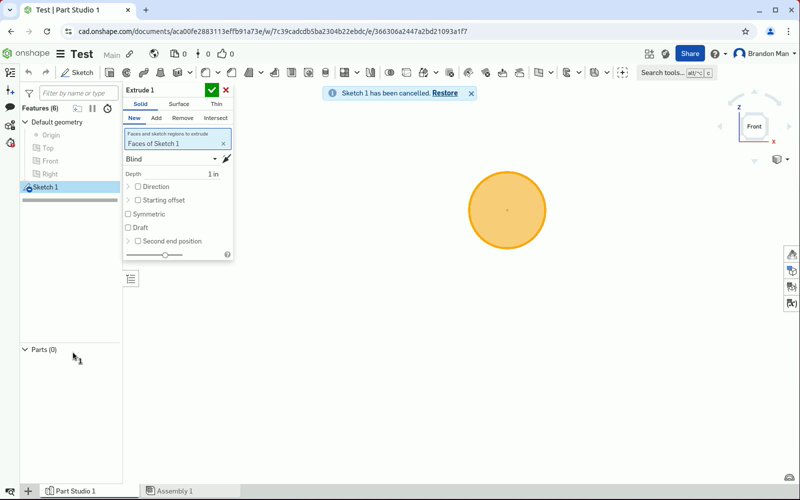
mouse_move(143, 106)
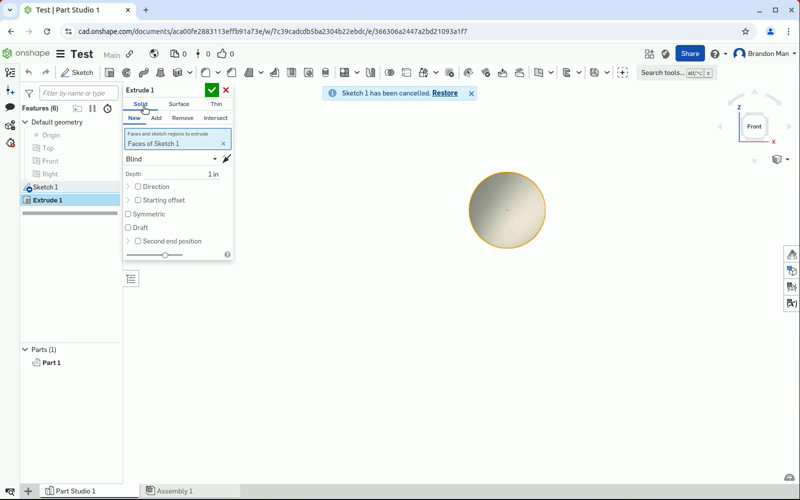
click(143, 106)
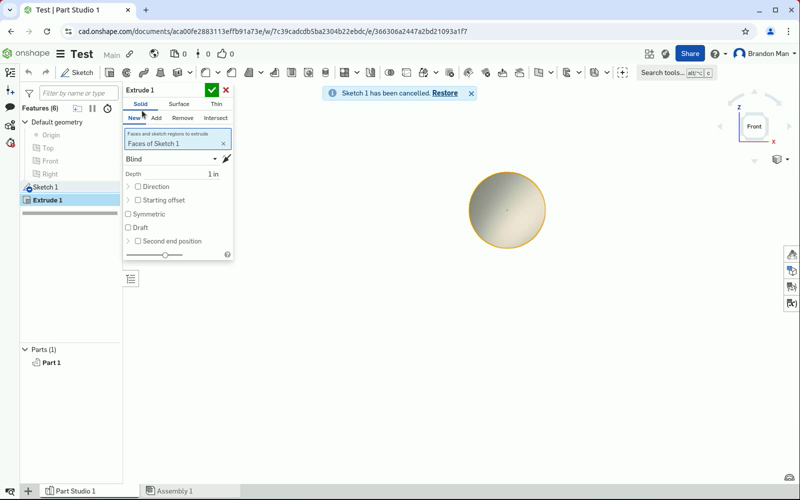
mouse_move(137, 120)
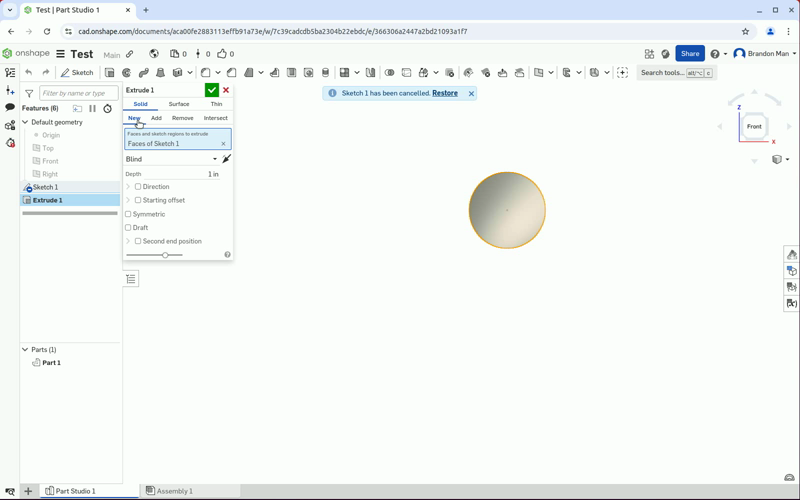
click(137, 120)
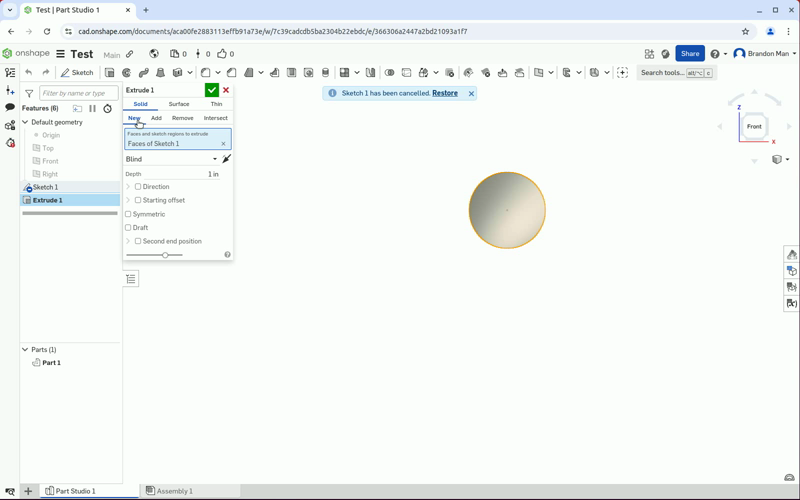
key(tab, 4)
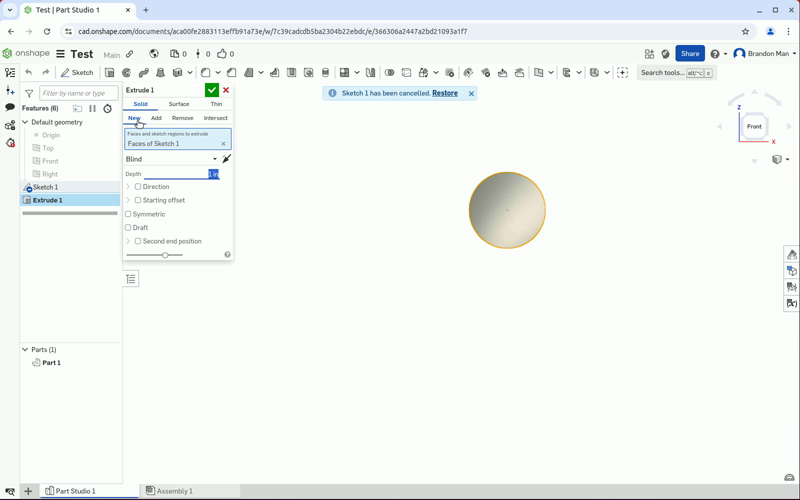
text(18.535)
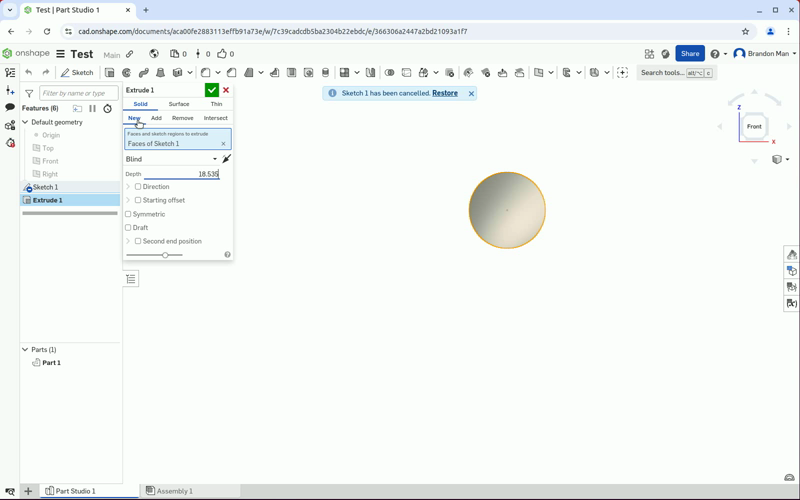
key(enter)
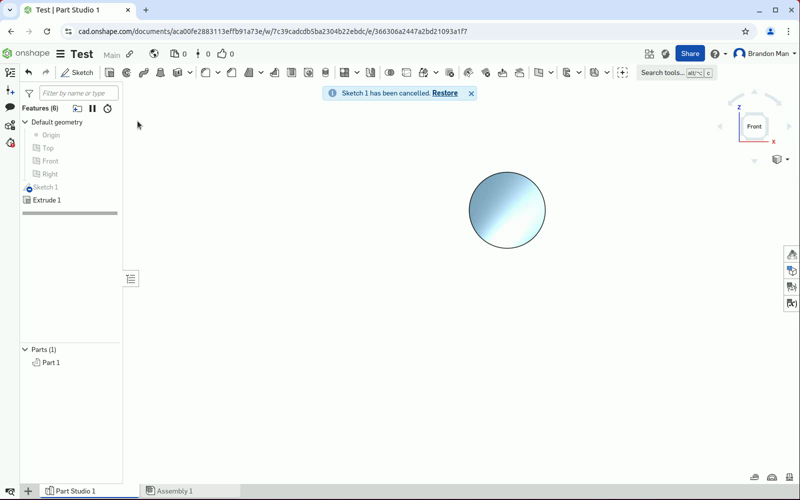
key(shift+h)
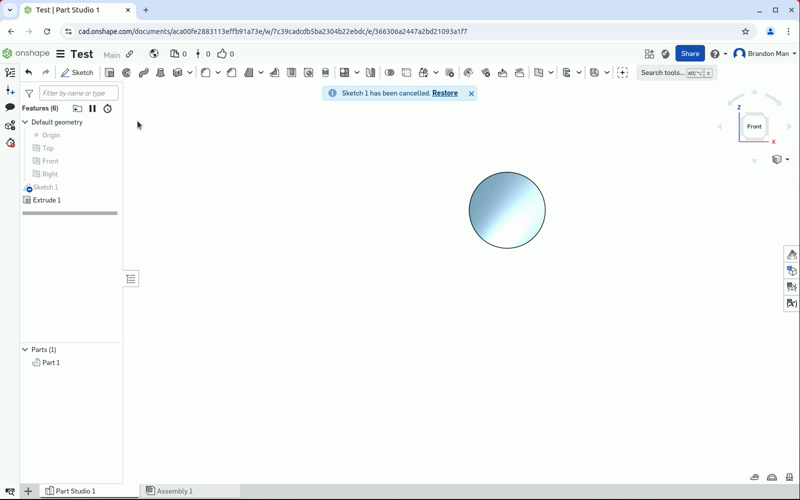
key(shift+h)
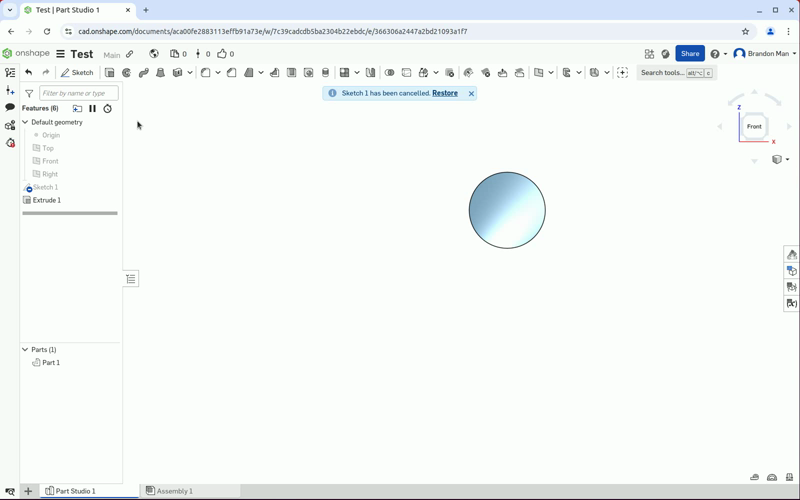
mouse_move(73, 189)
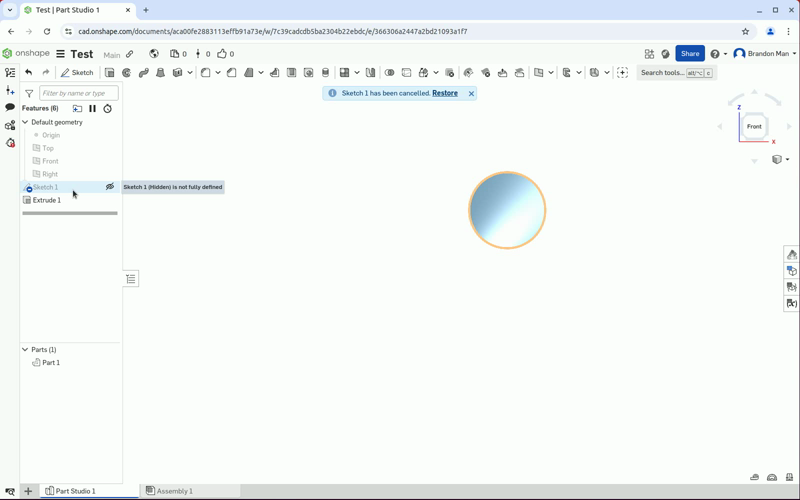
click(73, 189)
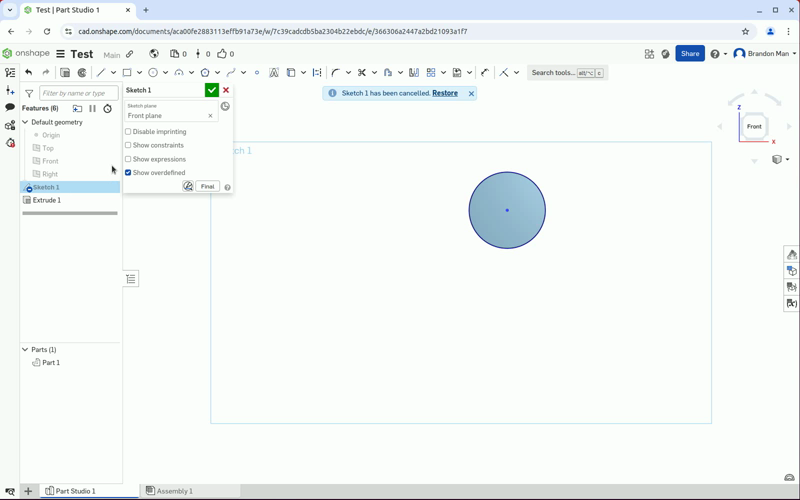
mouse_move(229, 92)
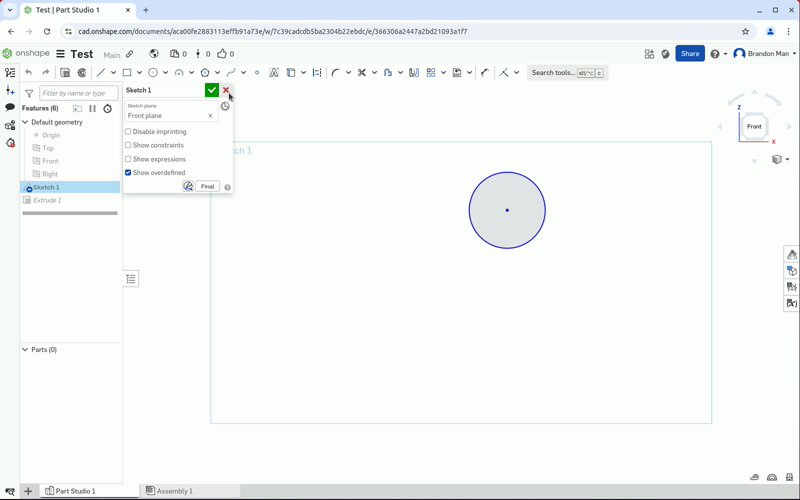
click(229, 92)
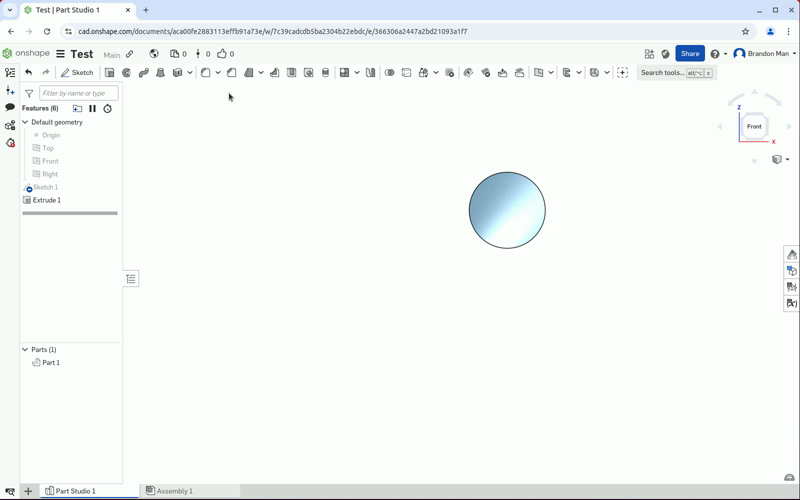
mouse_move(73, 352)
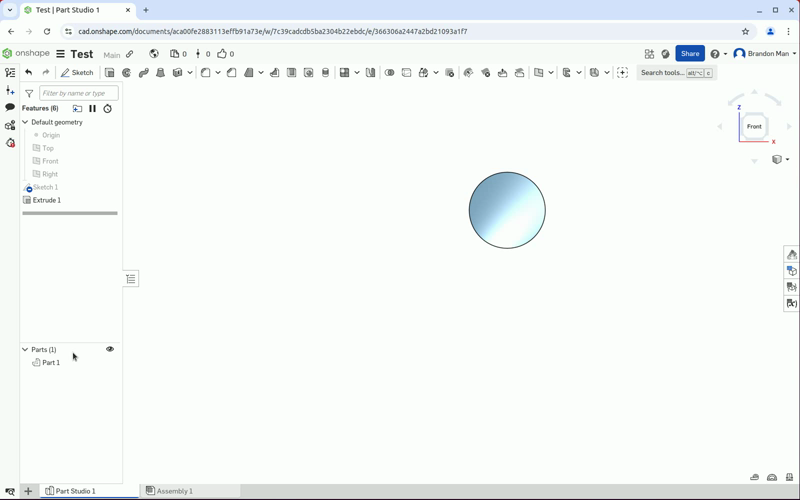
key(y)
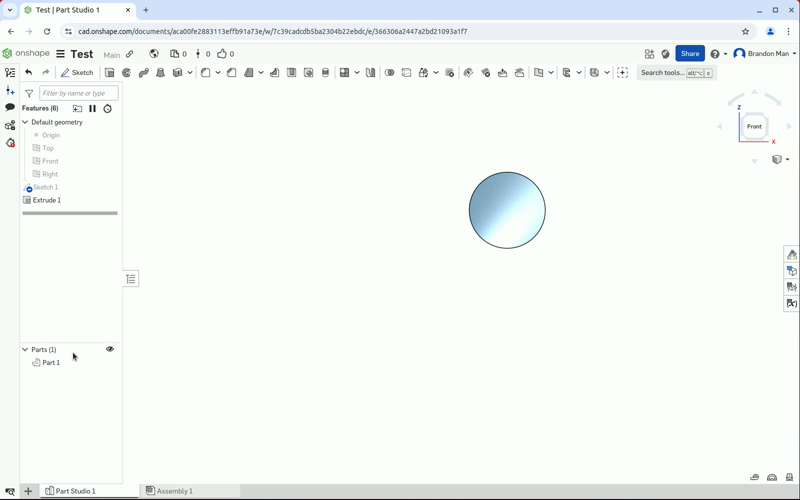
key(shift+p)
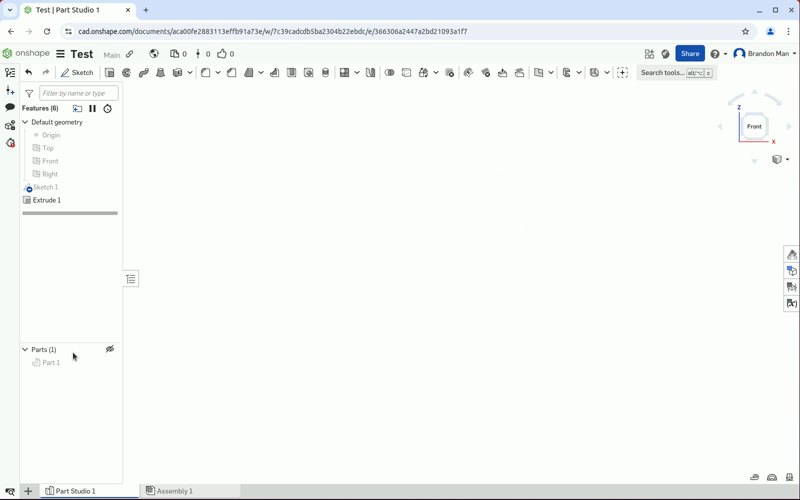
key(space)
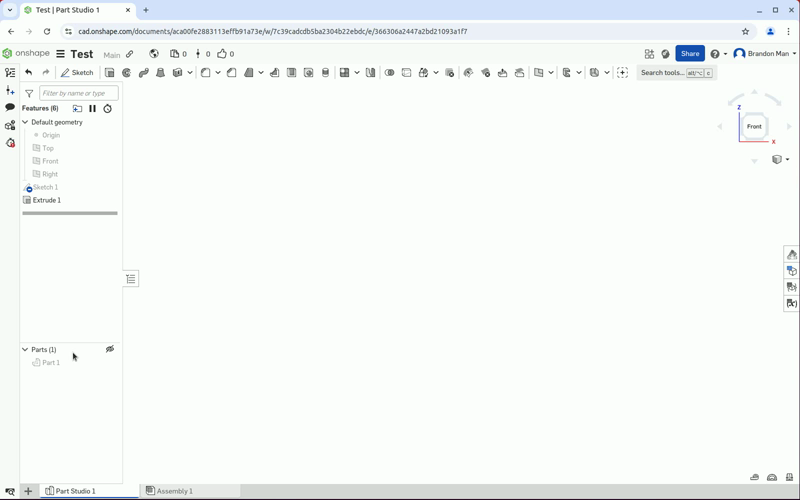
key_down(shift)
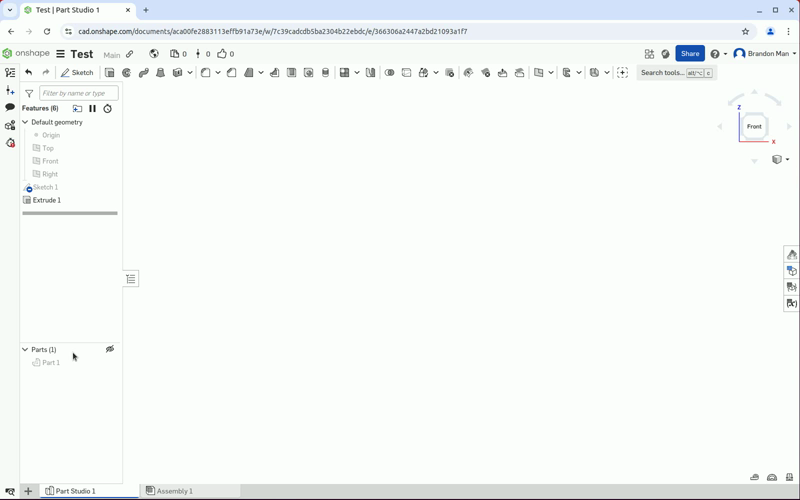
key(down)
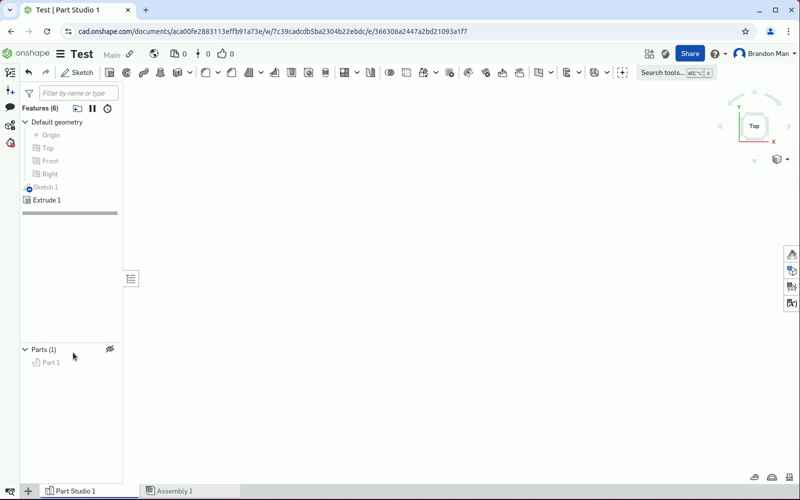
key_up(shift)
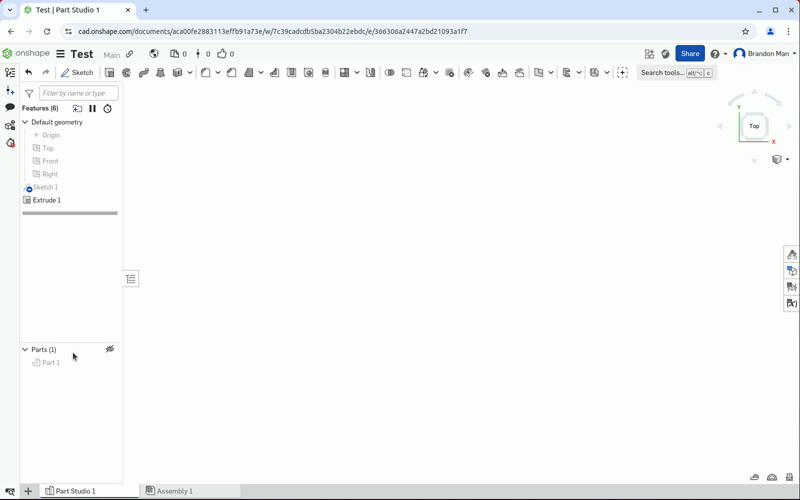
mouse_move(73, 352)
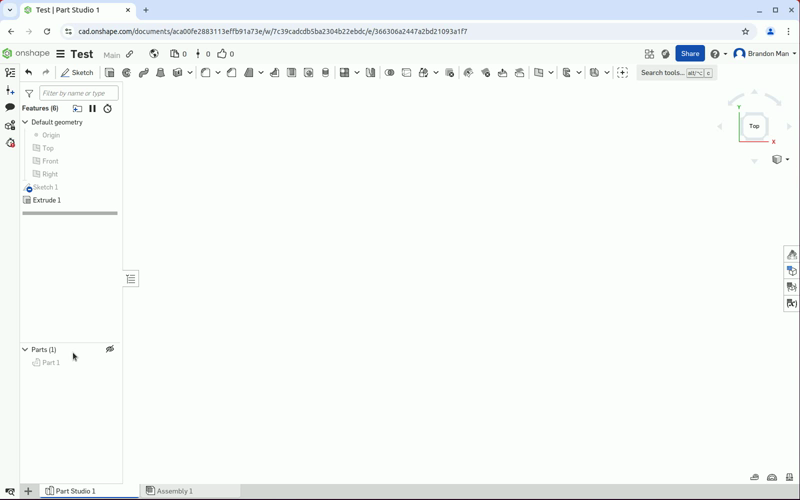
key(shift+y)
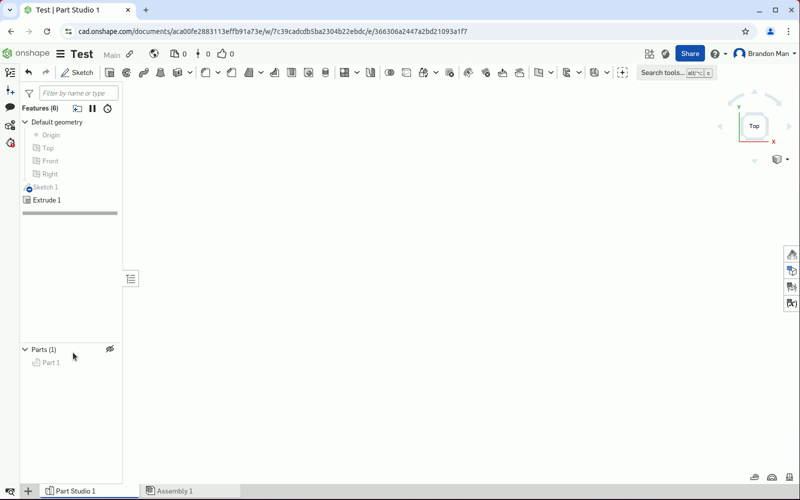
key(shift+s)
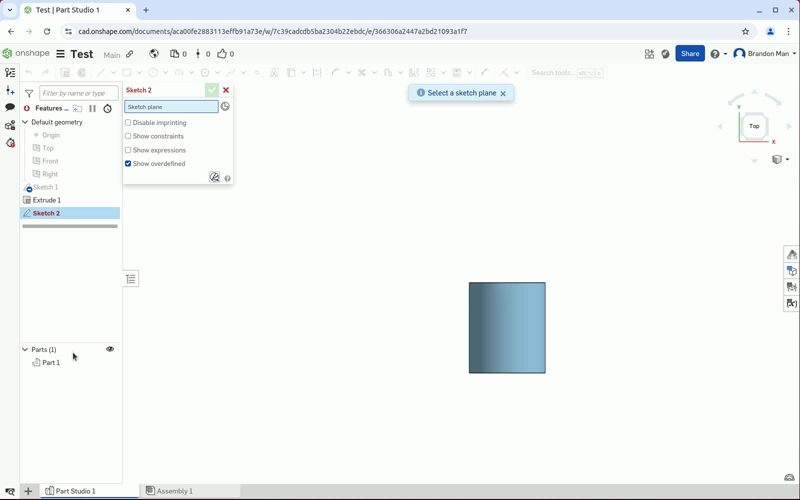
mouse_move(73, 150)
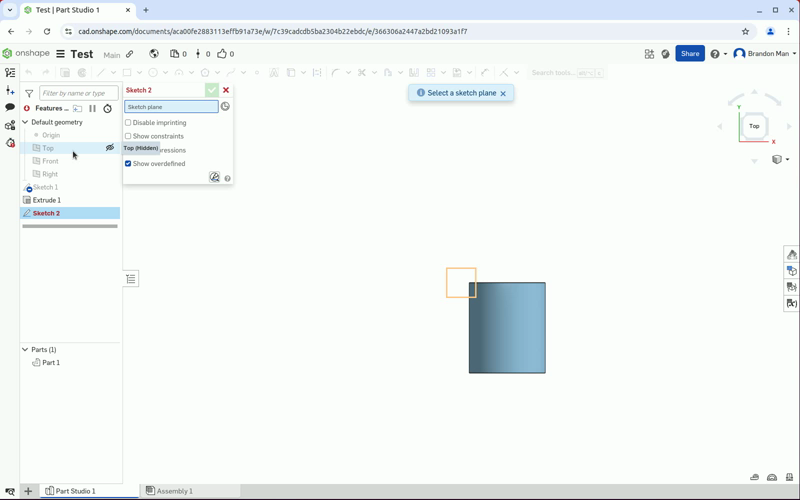
click(73, 150)
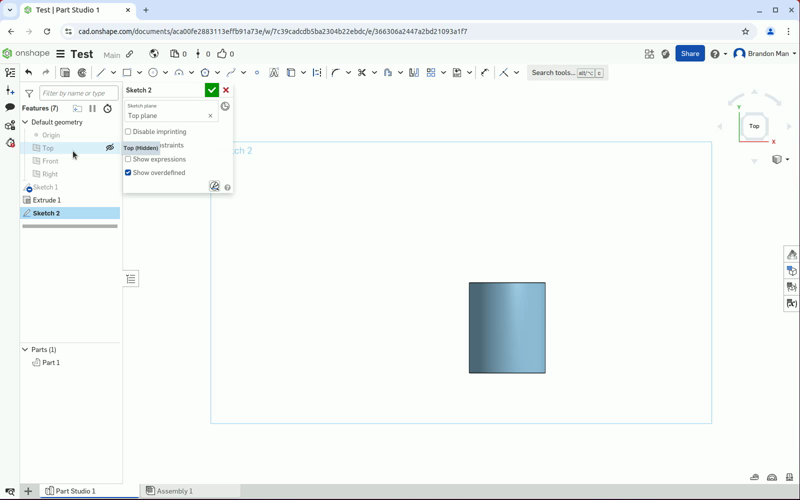
mouse_move(73, 352)
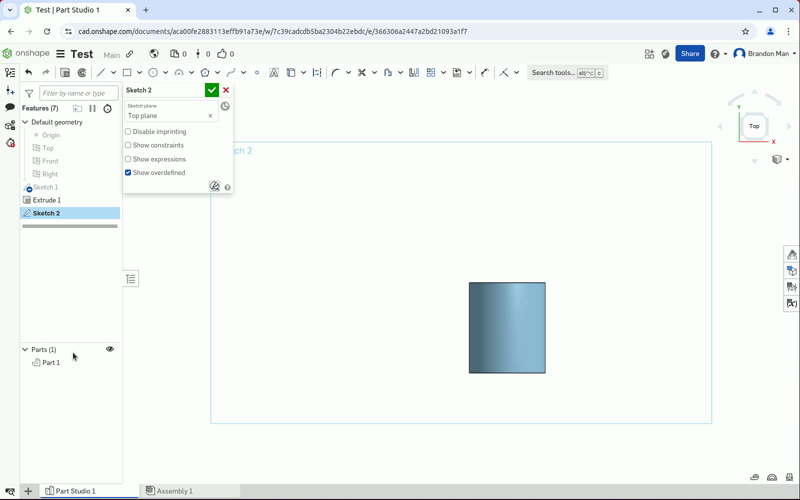
key(y)
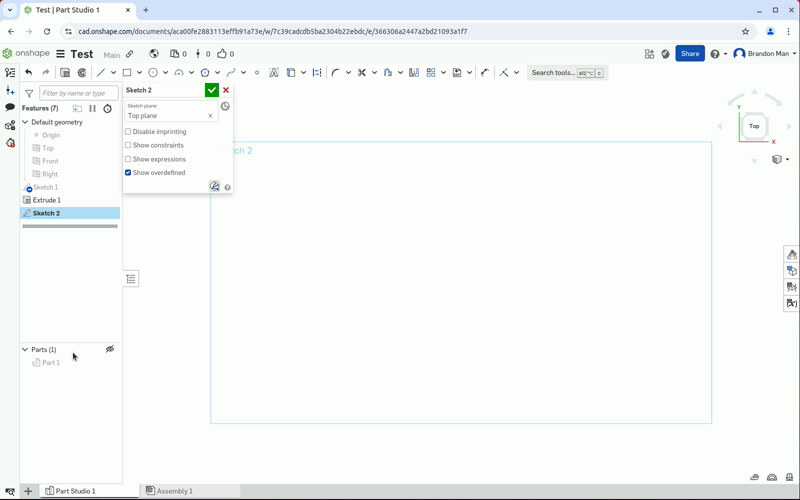
key(c)
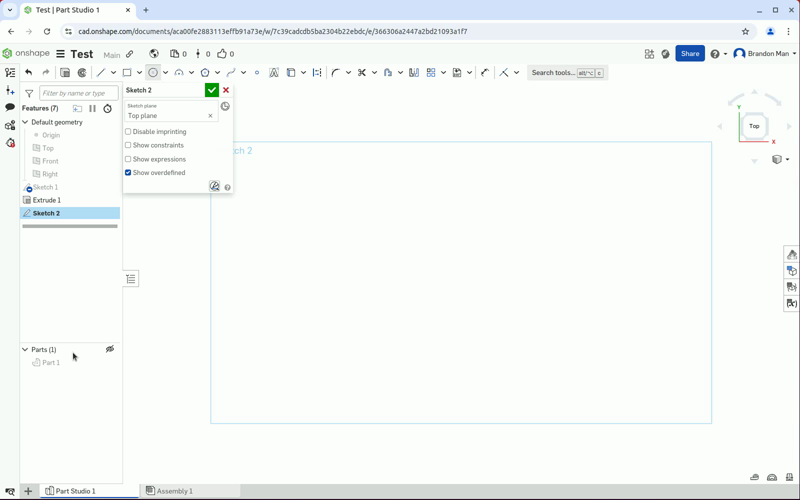
key_down(shift)
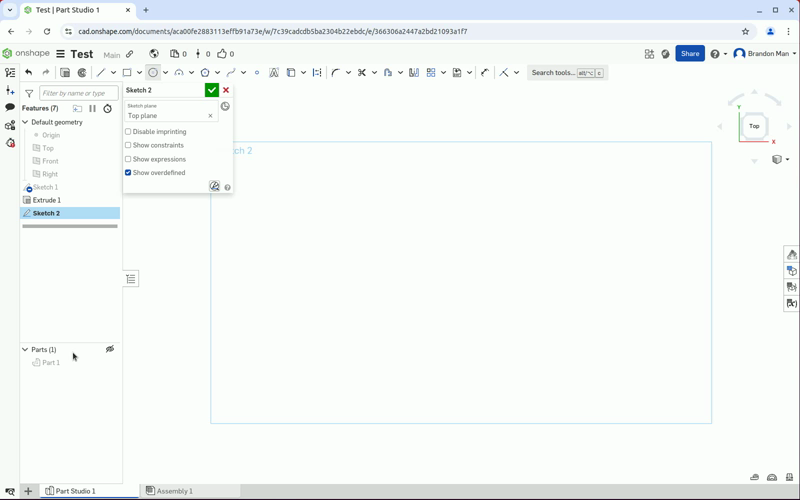
mouse_move(507, 237)
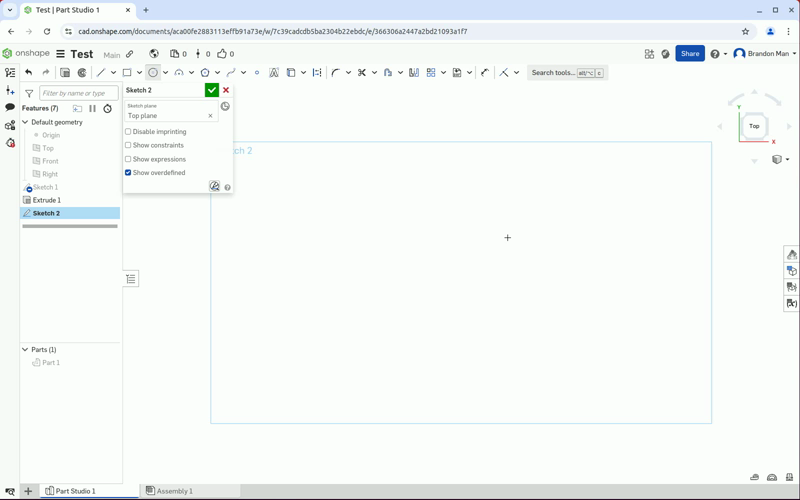
click(507, 237)
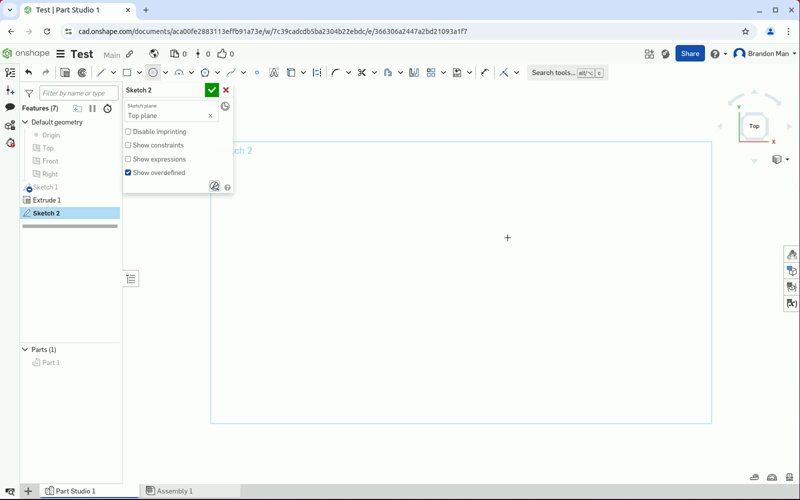
key_up(shift)
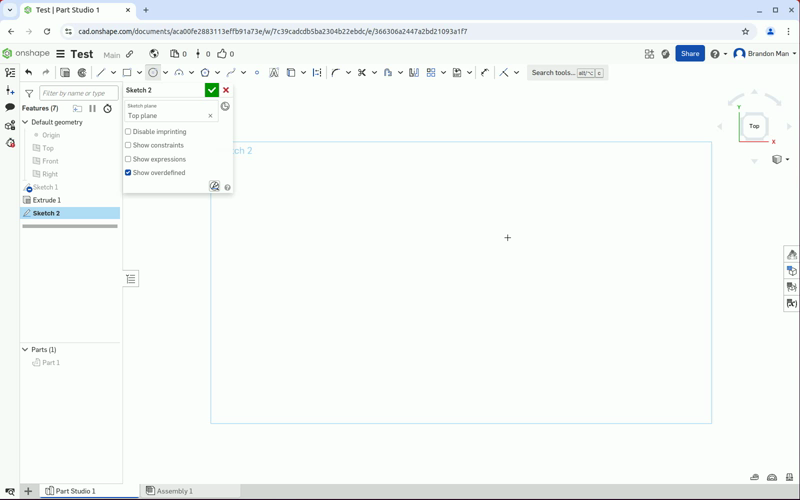
mouse_move(549, 237)
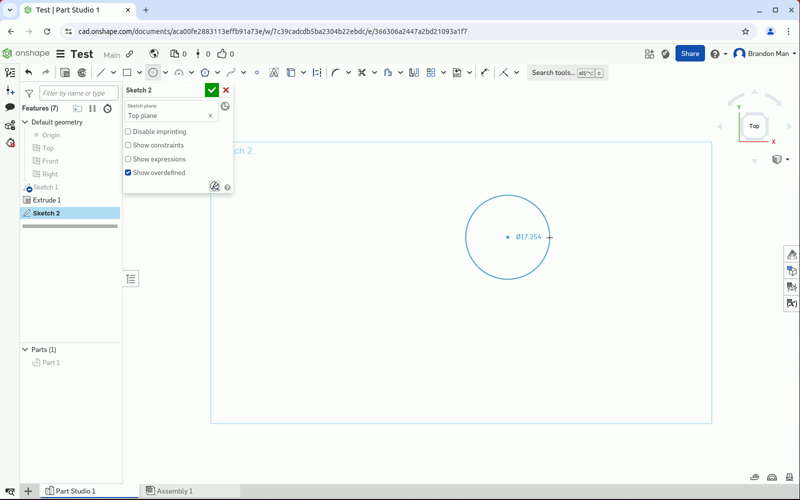
click(549, 237)
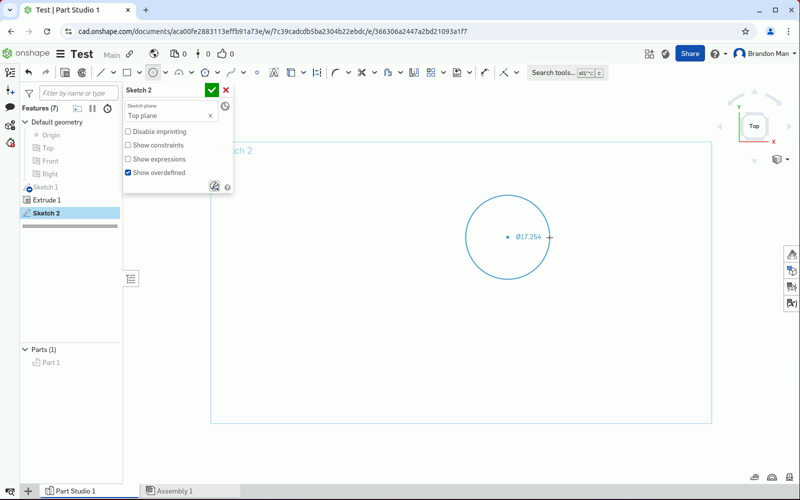
key(esc)
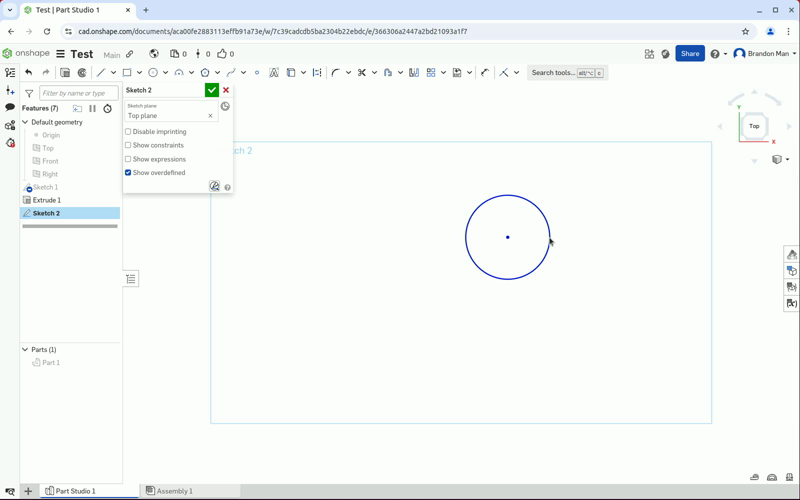
mouse_move(483, 223)
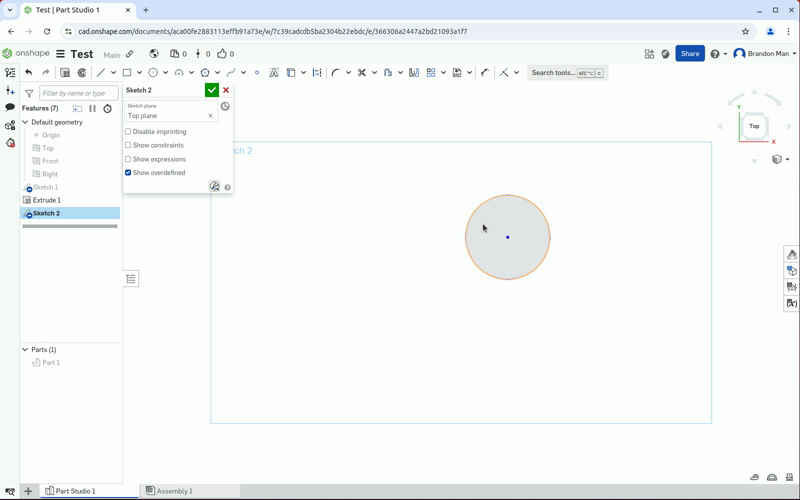
click(483, 223)
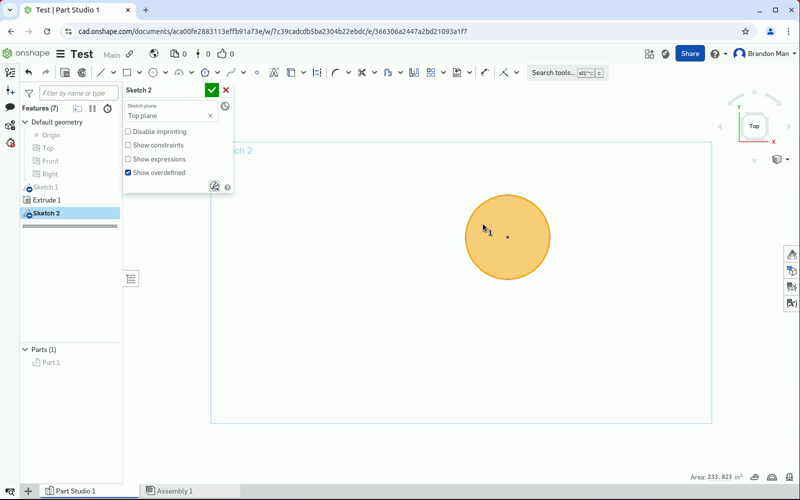
mouse_move(73, 352)
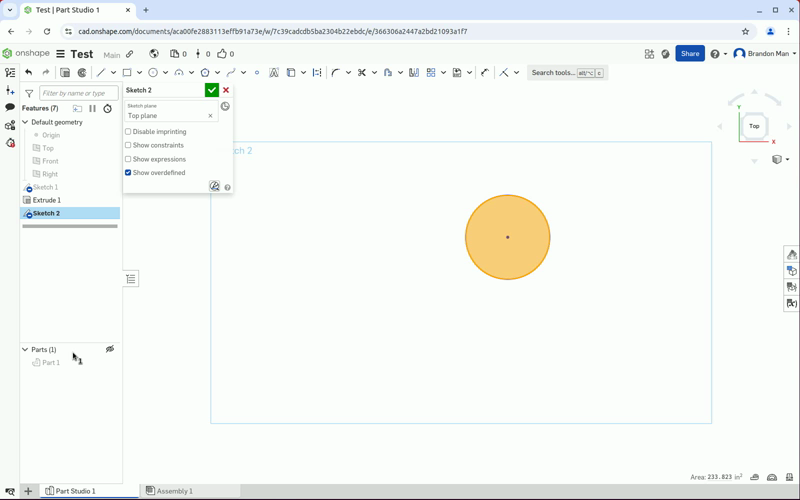
key(shift+y)
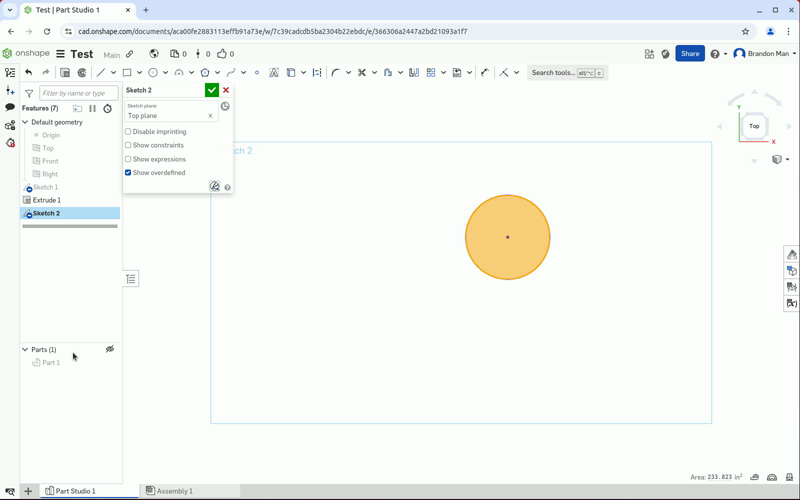
key(shift+e)
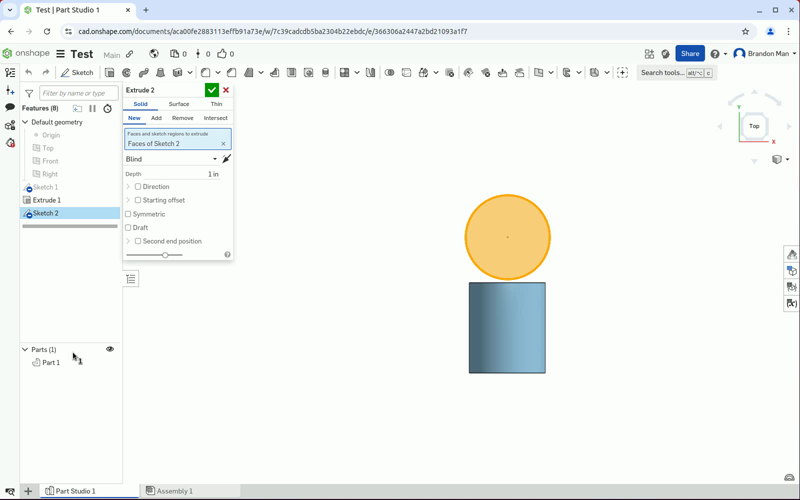
mouse_move(143, 106)
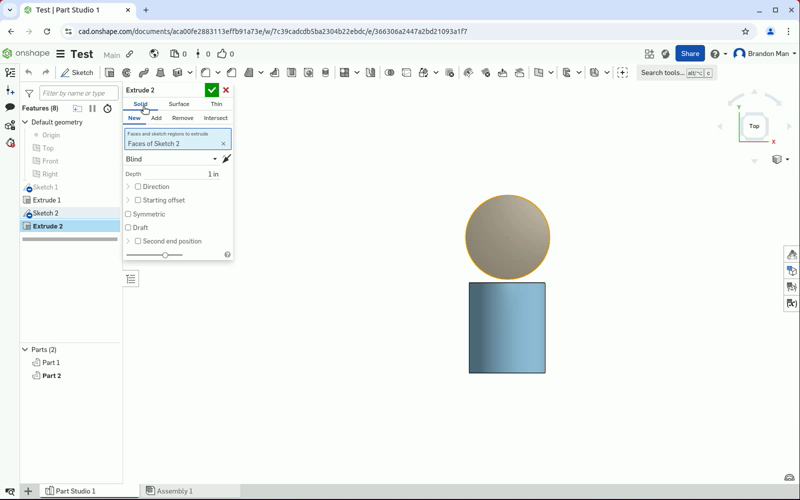
click(143, 106)
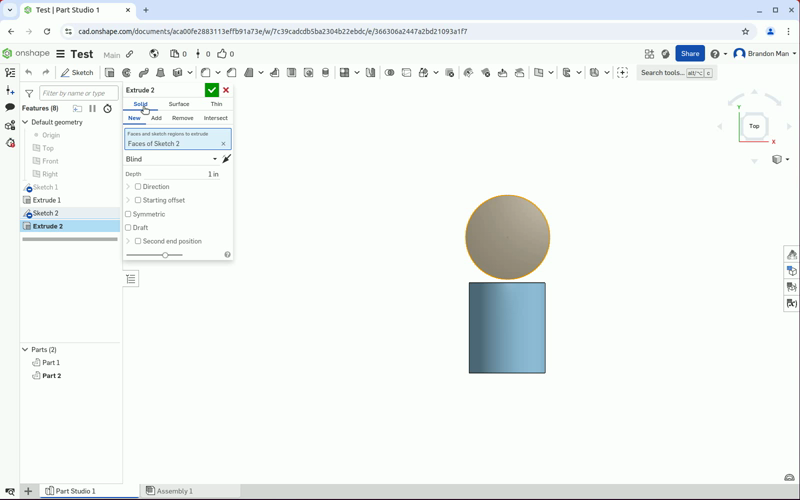
mouse_move(137, 120)
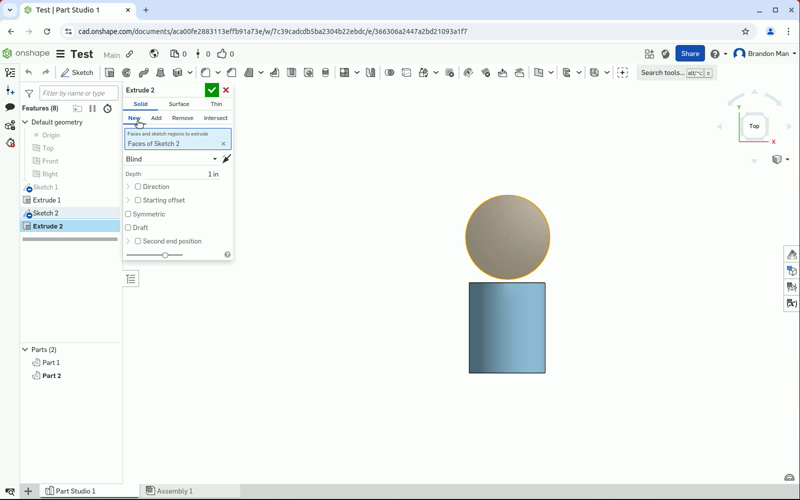
click(137, 120)
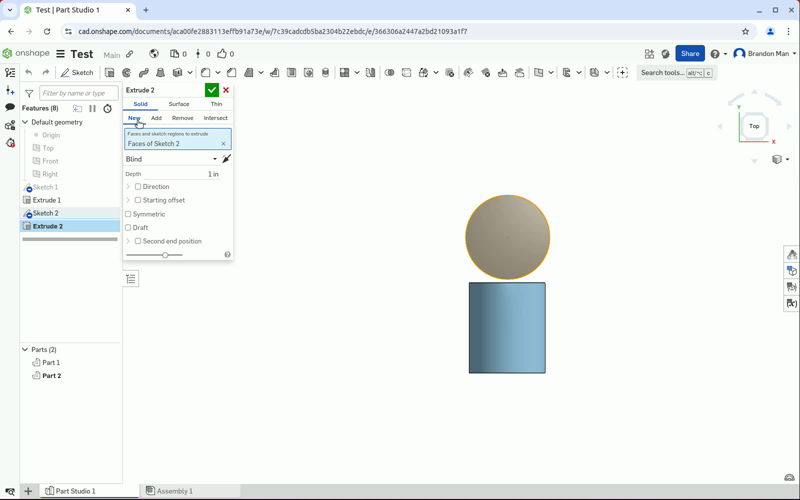
key(tab, 4)
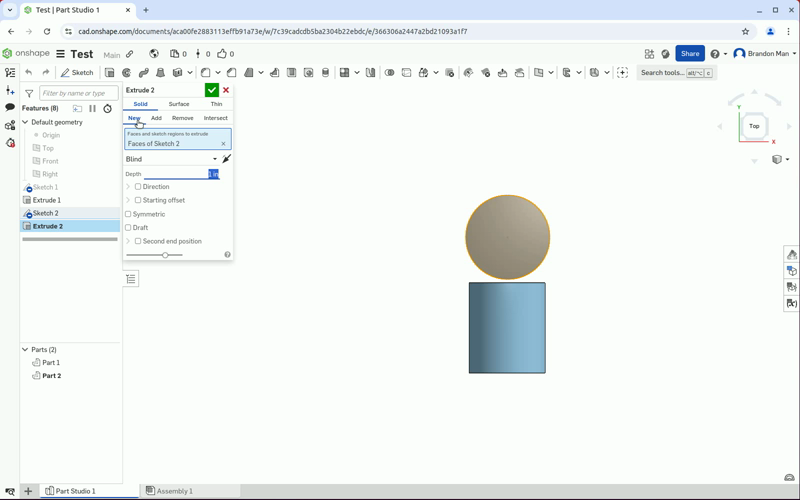
text(23.108)
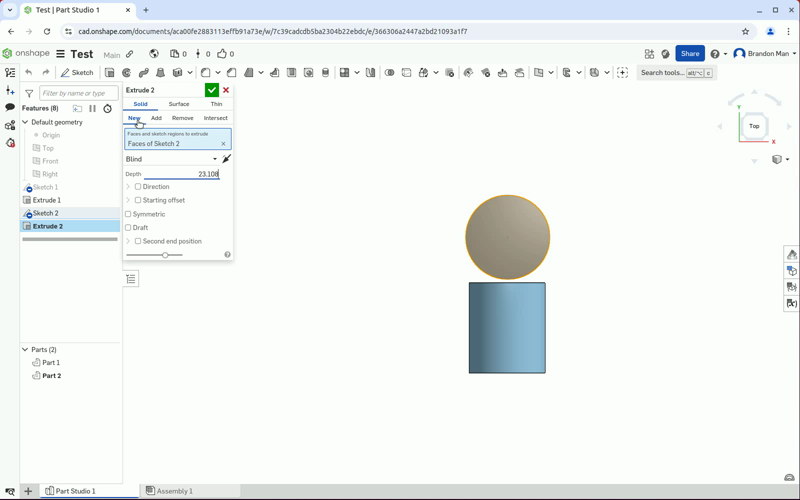
key(enter)
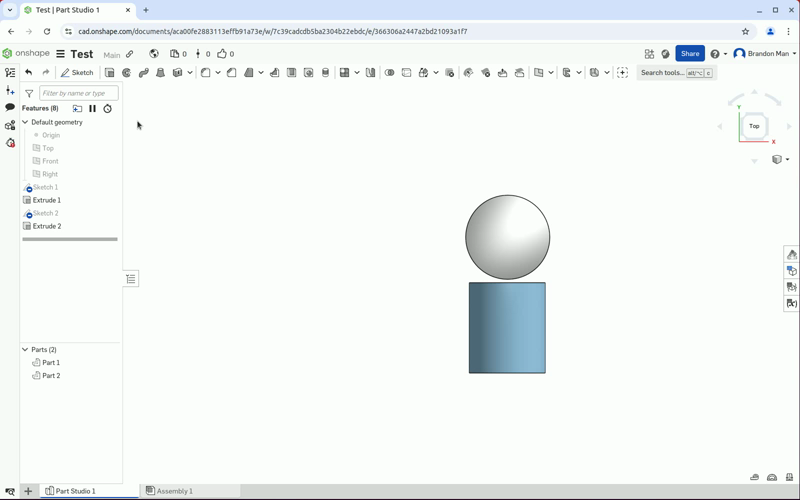
key(shift+h)
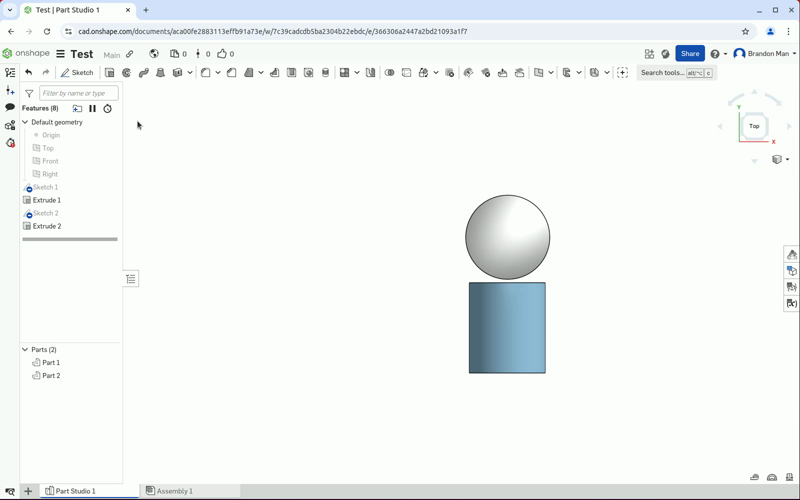
key(shift+h)
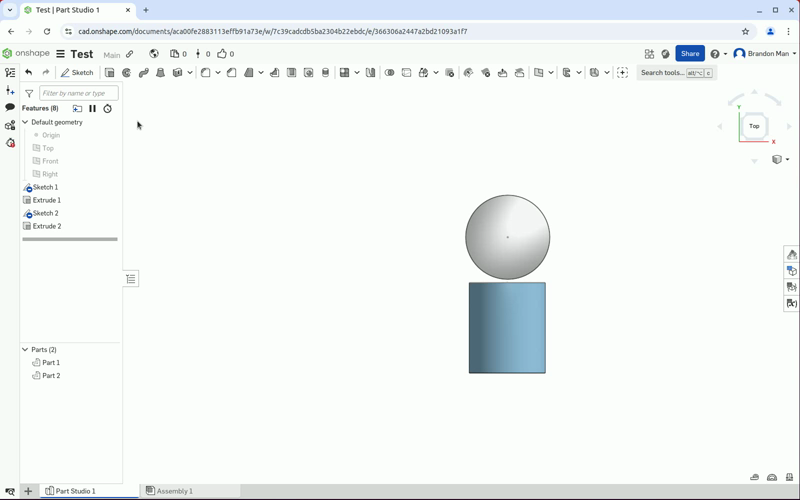
key(shift+7)
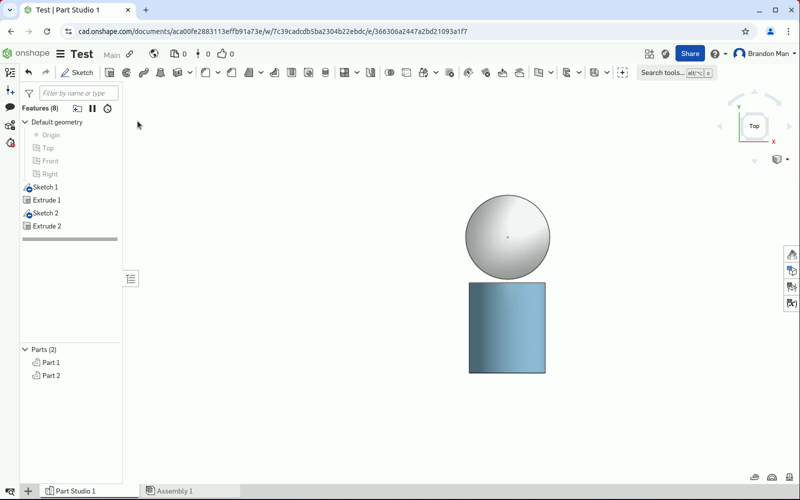
key(up, 3)
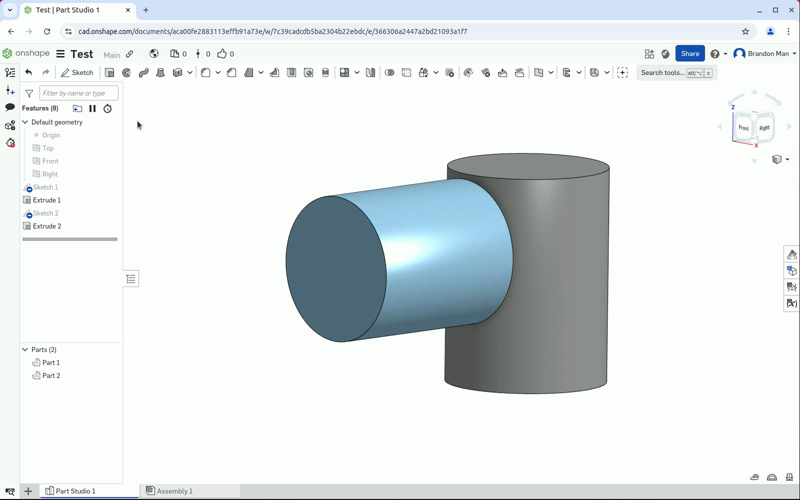
key(left, 3)
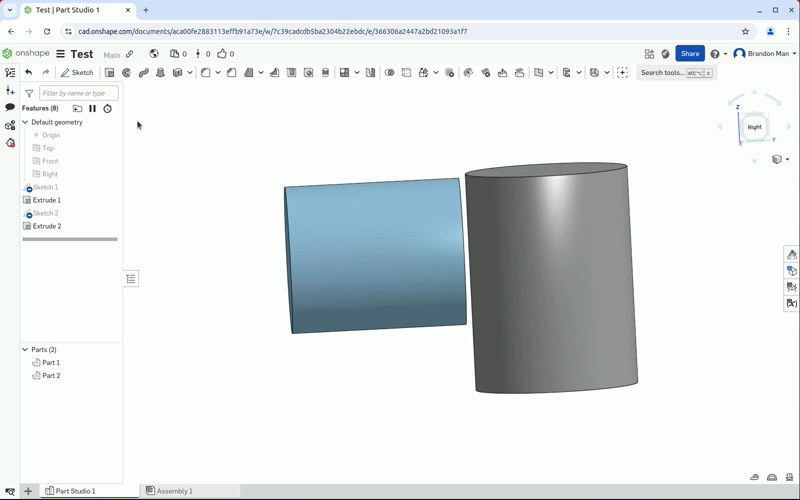
key(right, 3)
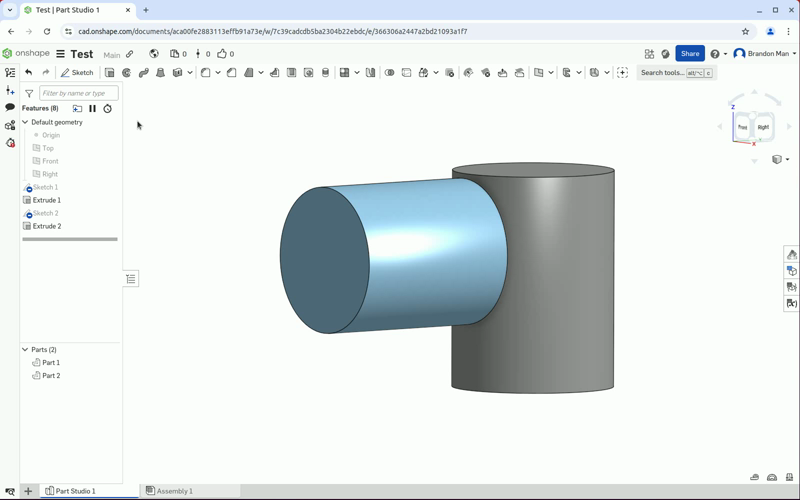
key(down, 3)
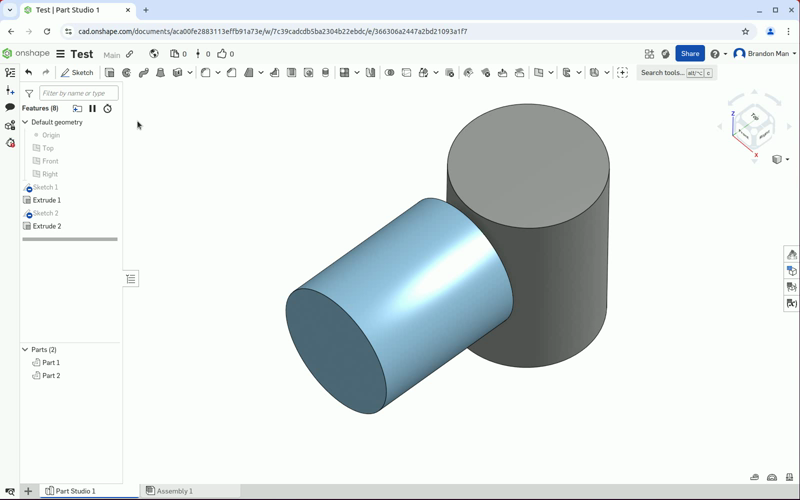
mouse_move(73, 189)
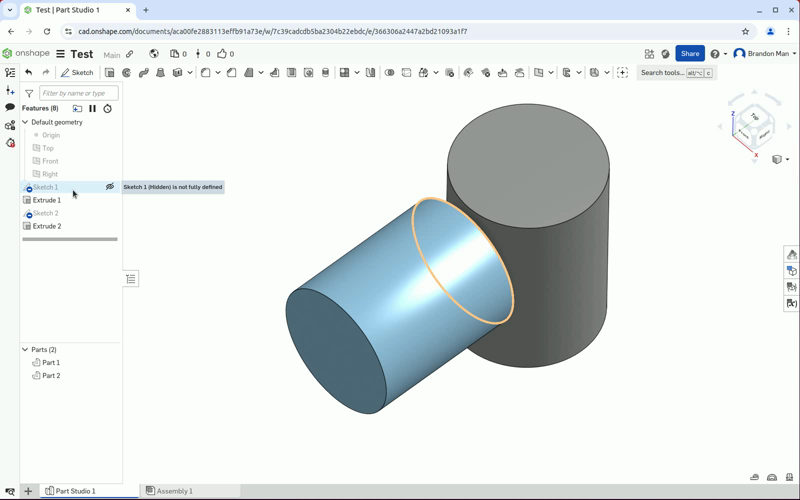
click(73, 189)